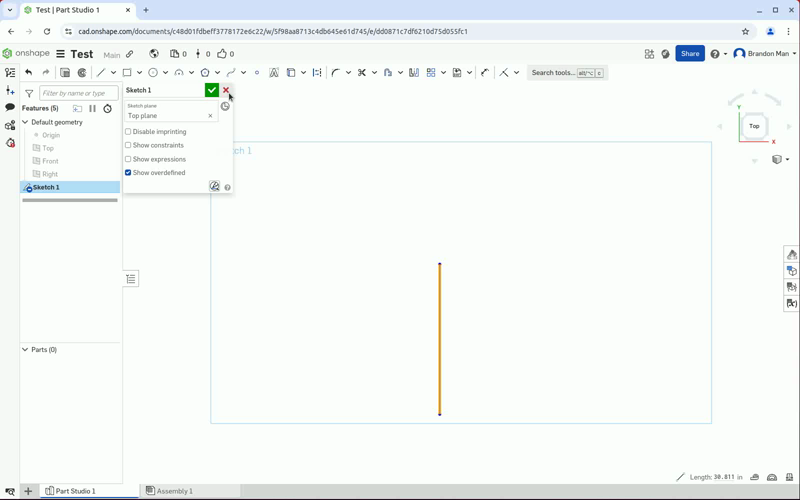
key(shift+h)
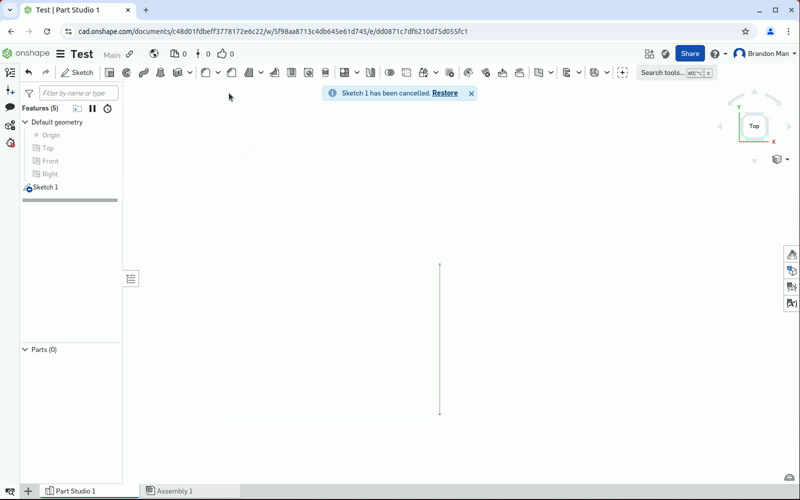
key(shift+s)
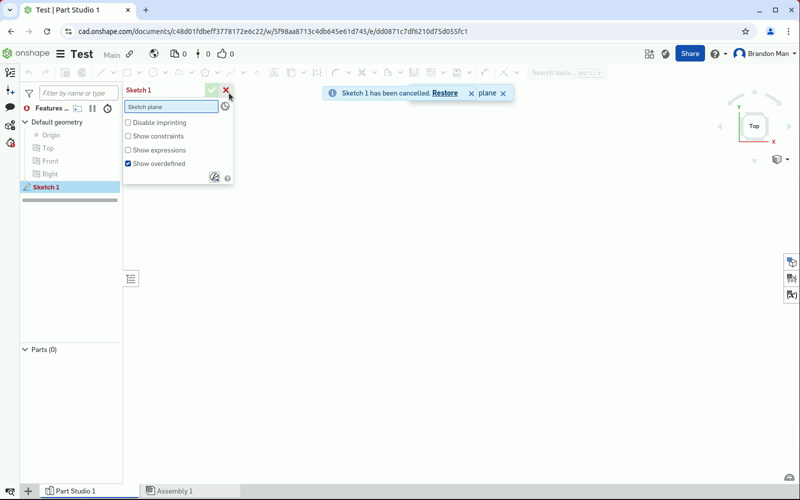
mouse_move(73, 150)
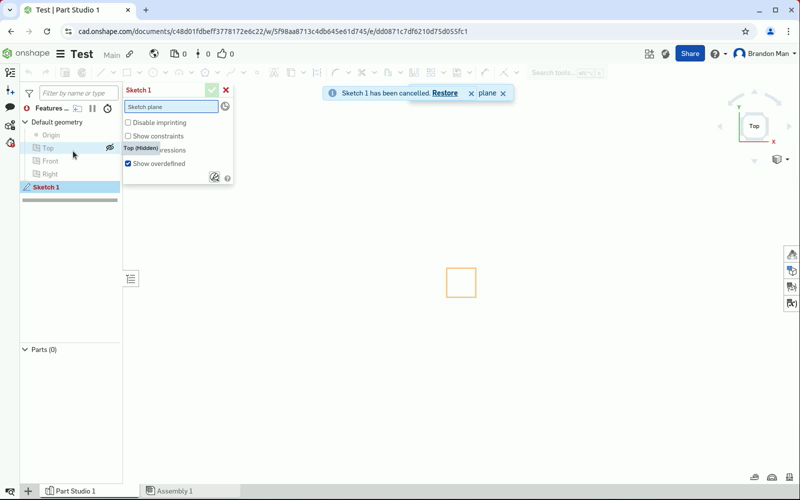
click(73, 150)
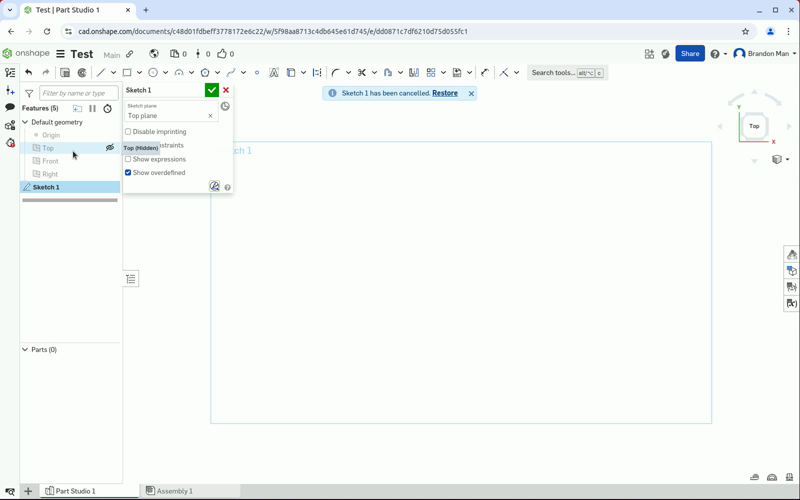
mouse_move(73, 352)
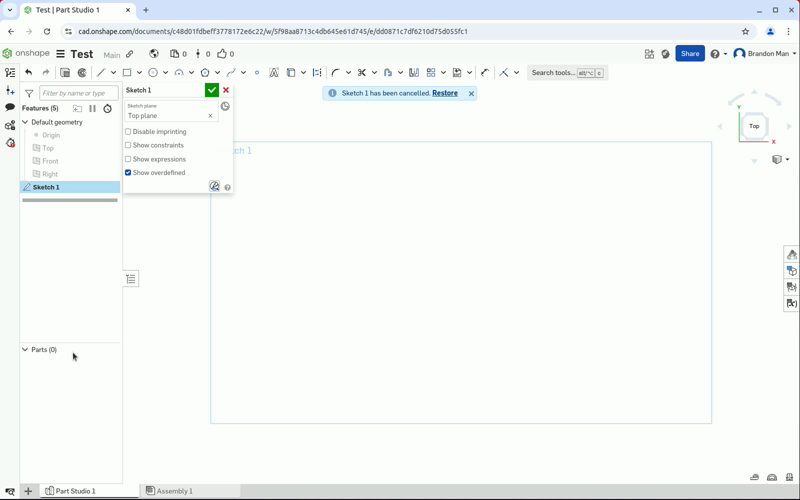
key(y)
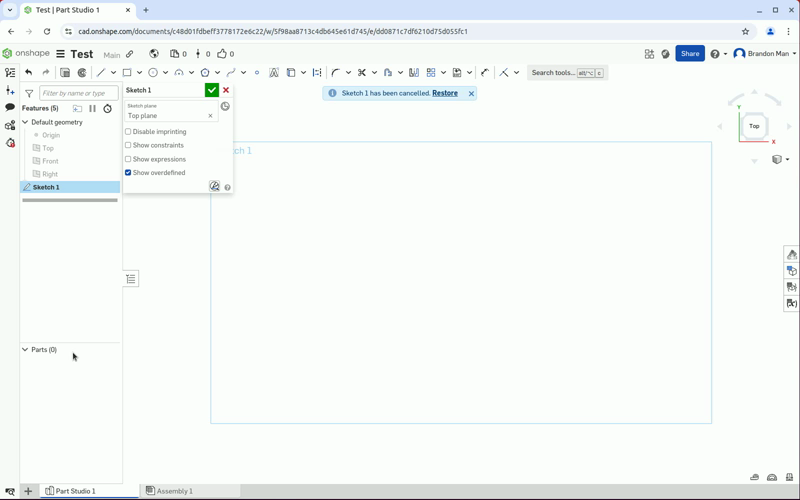
key(c)
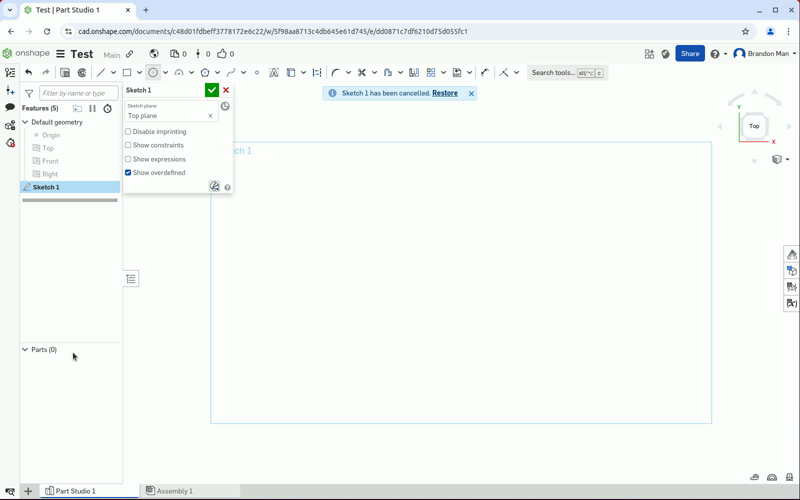
key_down(shift)
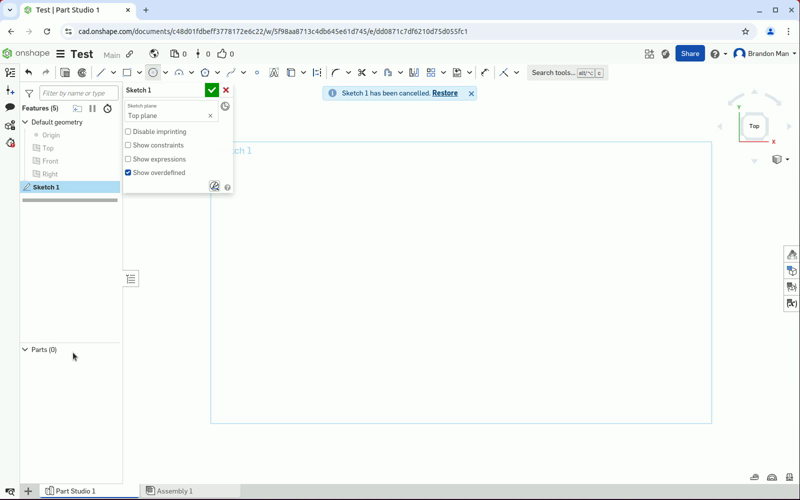
mouse_move(461, 282)
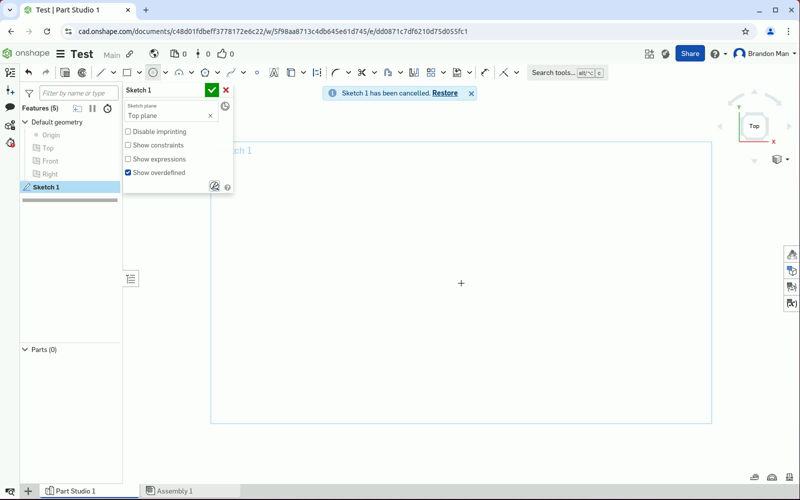
click(461, 282)
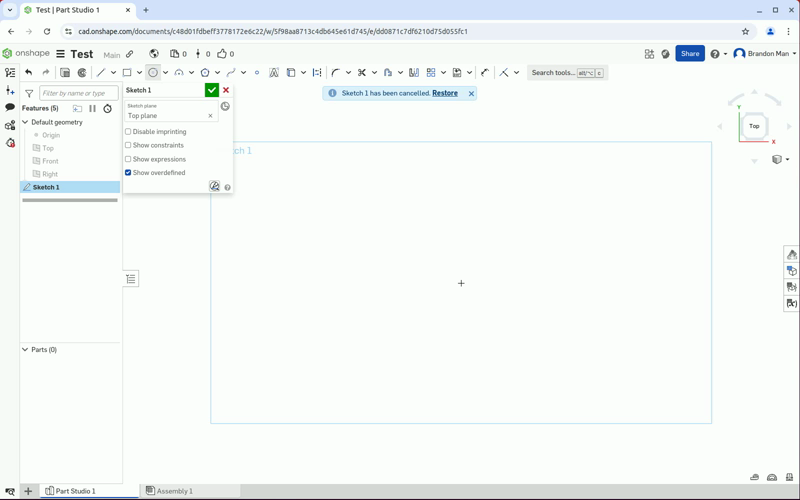
key_up(shift)
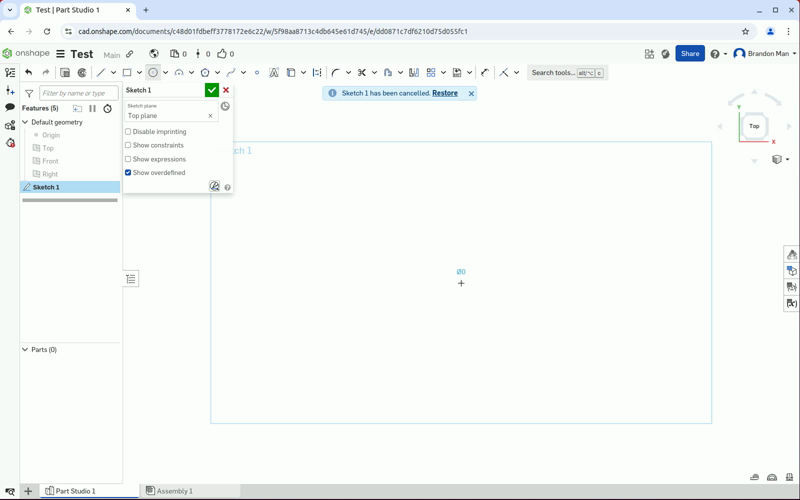
mouse_move(574, 282)
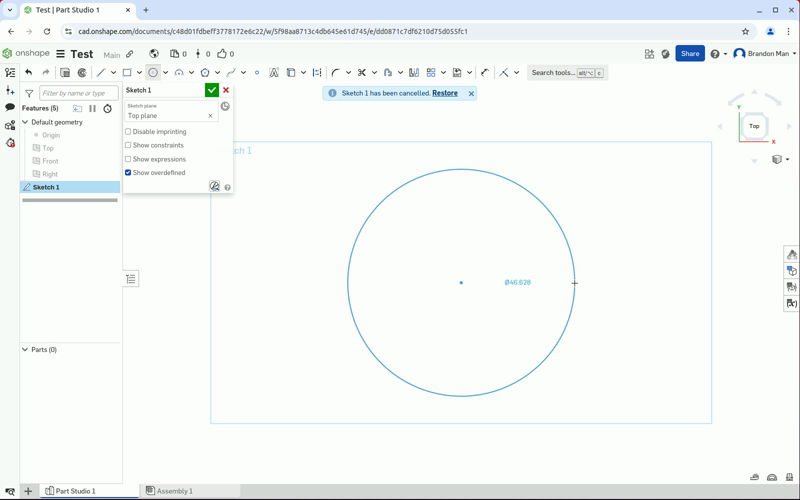
click(574, 282)
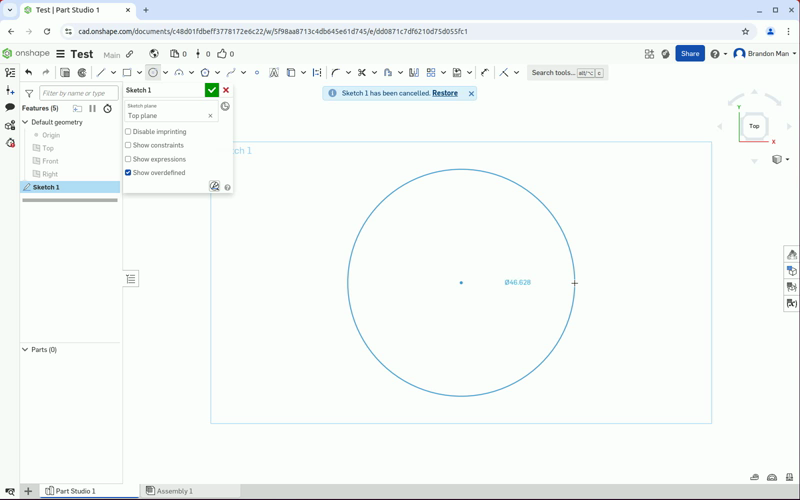
key(esc)
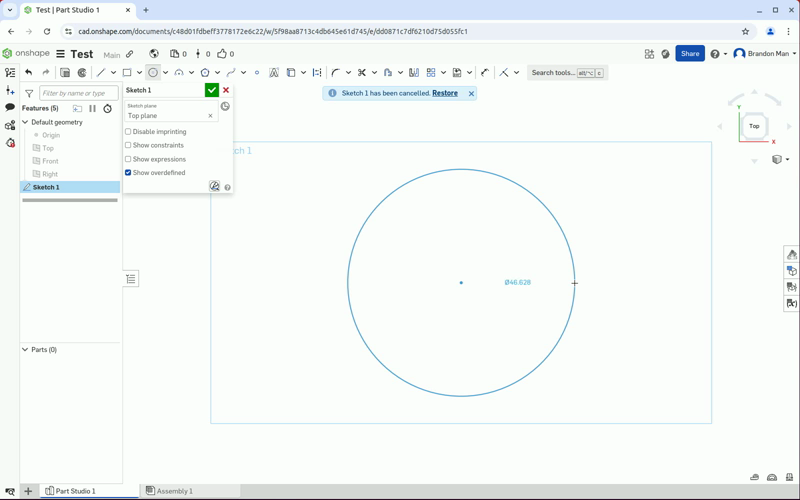
key(c)
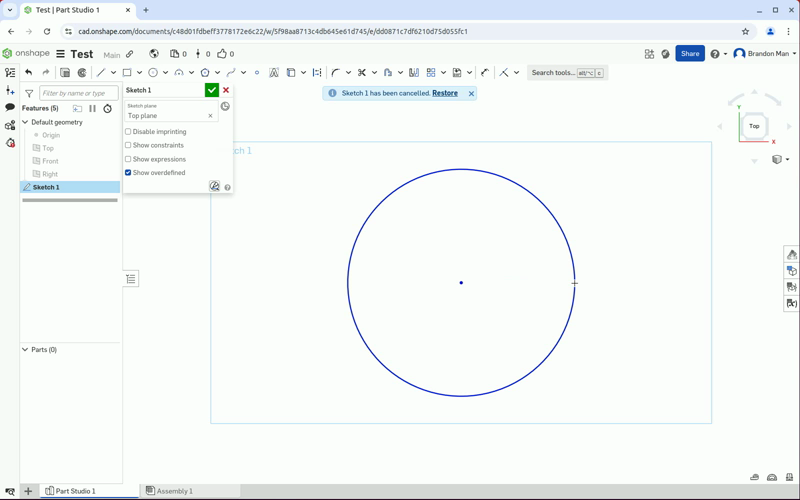
key_down(shift)
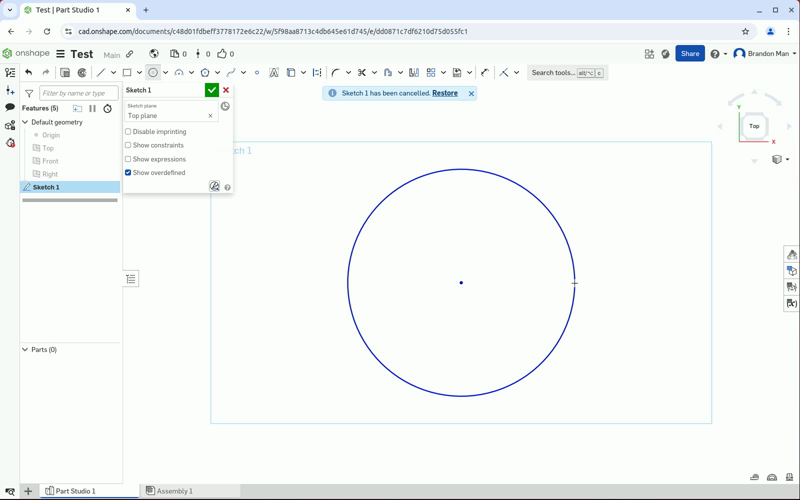
mouse_move(461, 282)
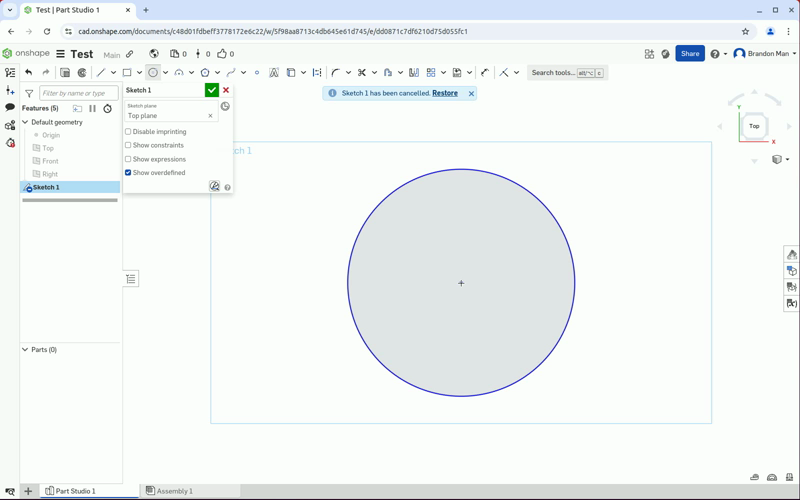
click(461, 282)
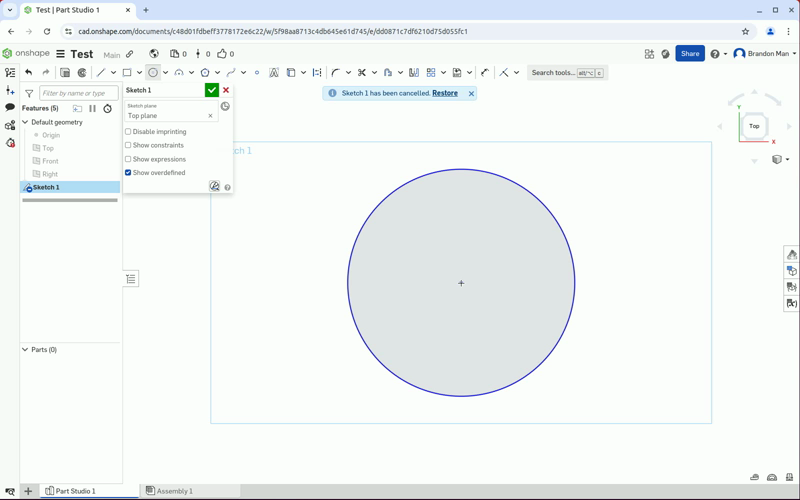
key_up(shift)
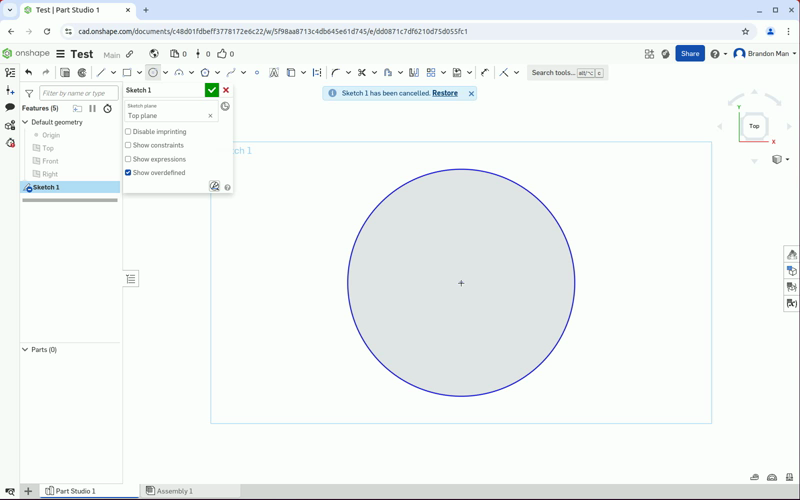
mouse_move(555, 282)
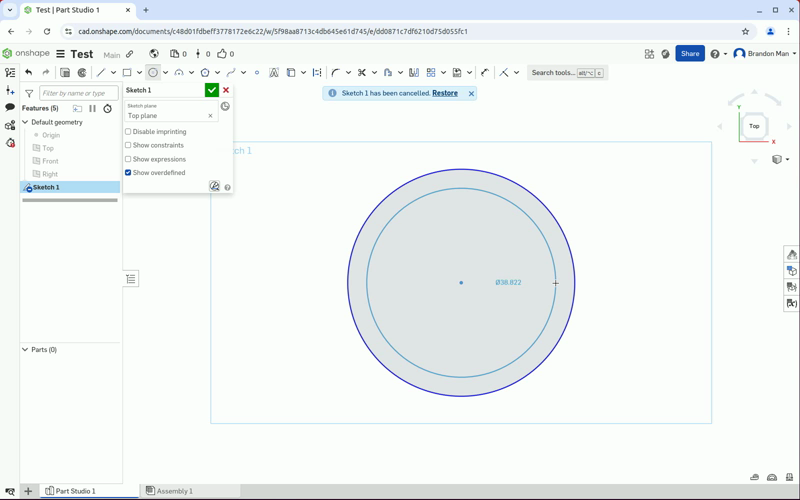
click(555, 282)
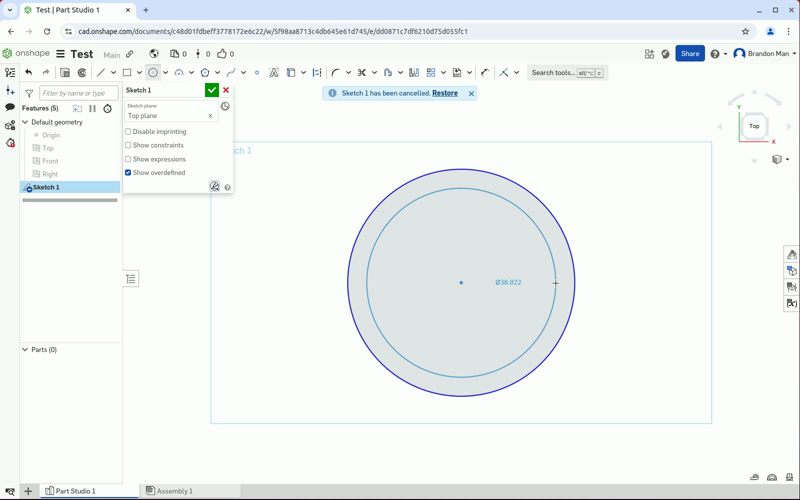
key(esc)
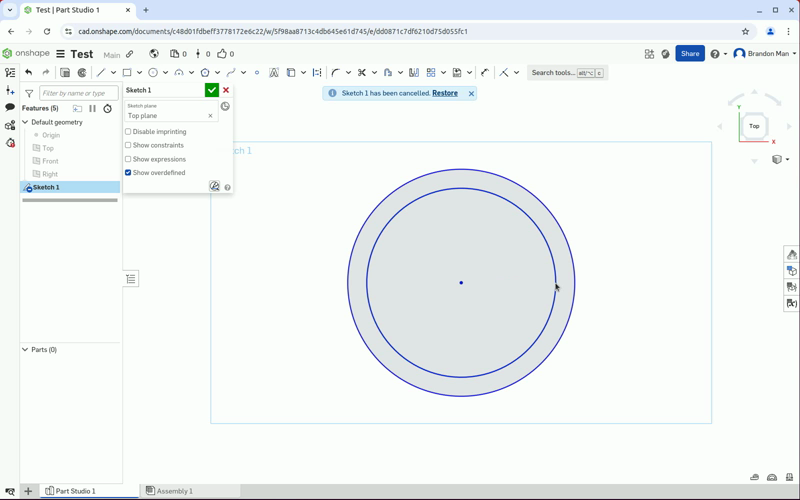
mouse_move(525, 365)
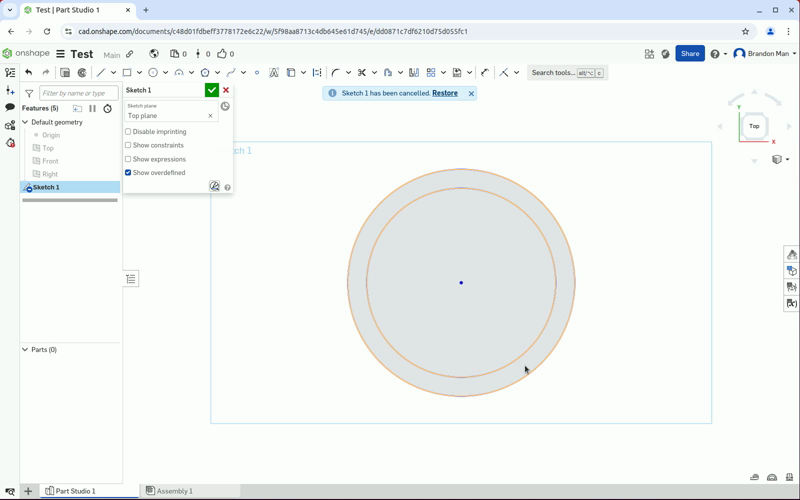
click(525, 365)
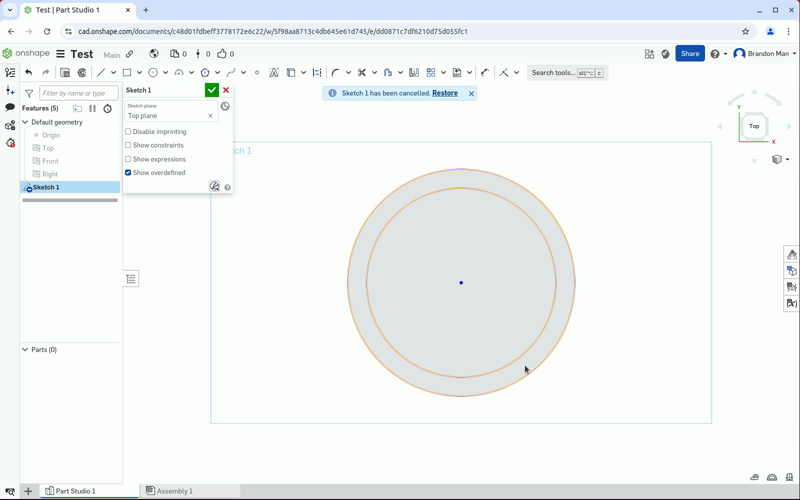
mouse_move(73, 352)
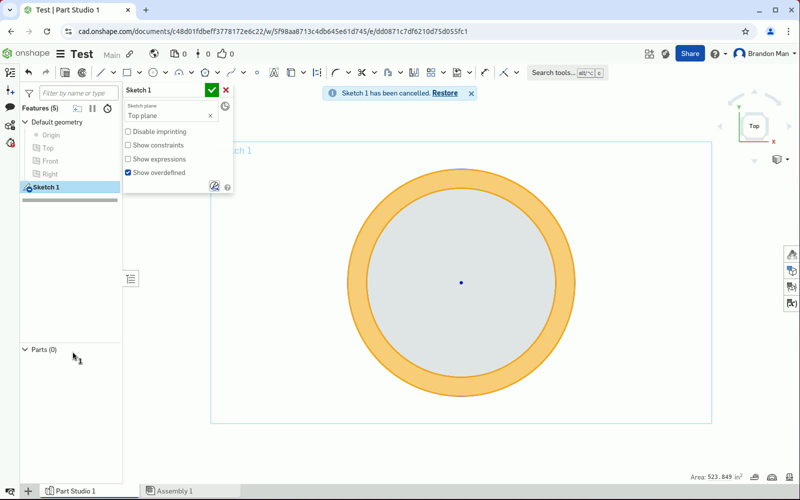
key(shift+y)
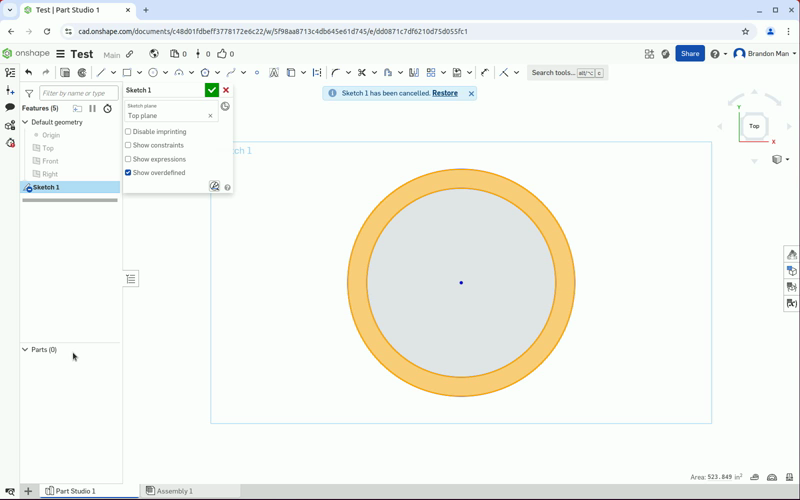
key(shift+e)
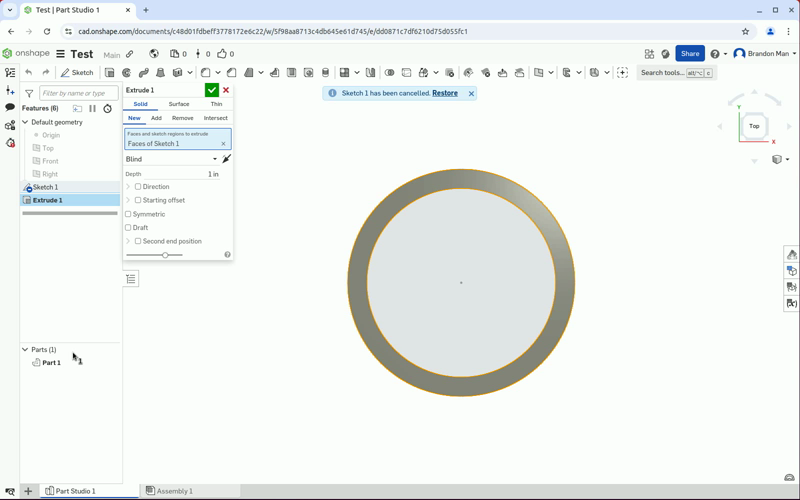
mouse_move(143, 106)
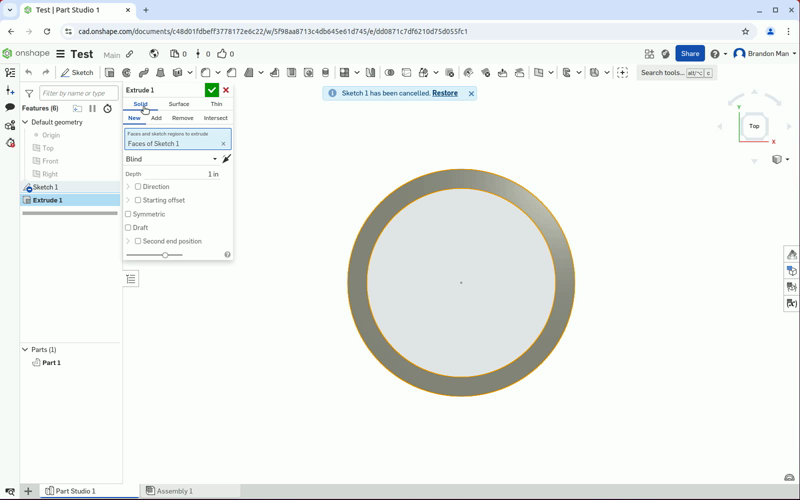
click(143, 106)
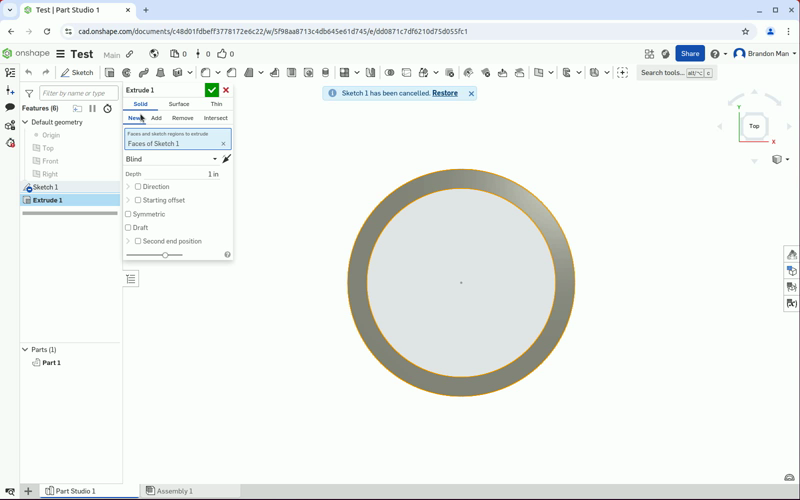
mouse_move(137, 120)
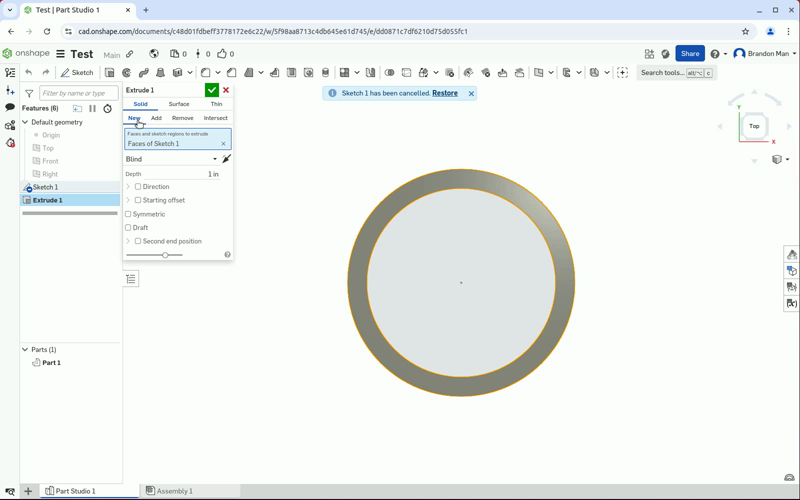
click(137, 120)
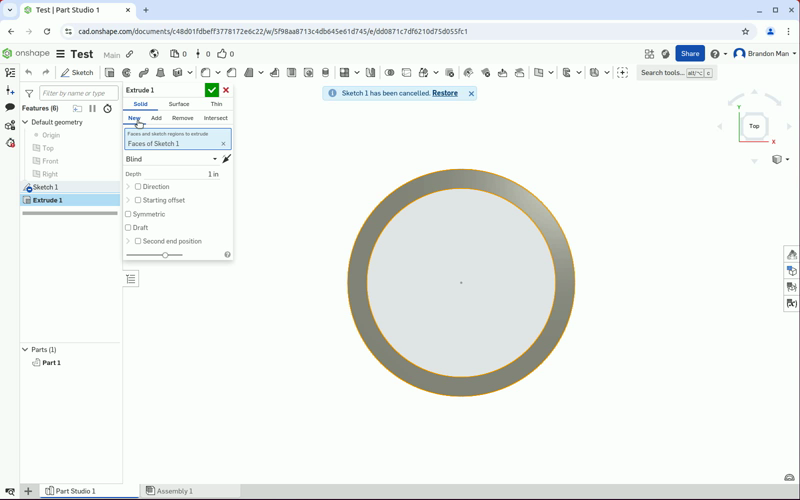
key(tab, 4)
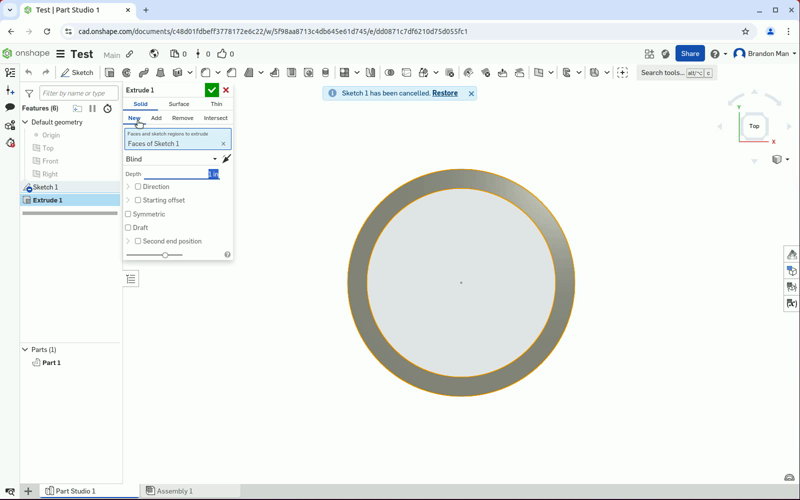
text(5.777)
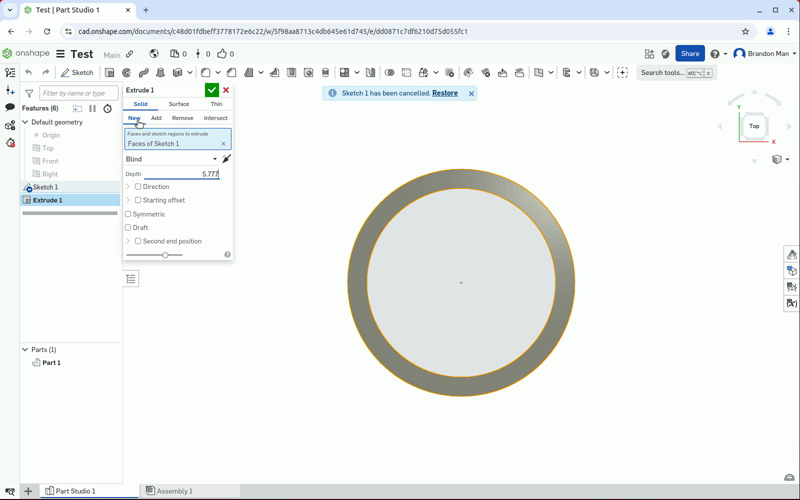
key(enter)
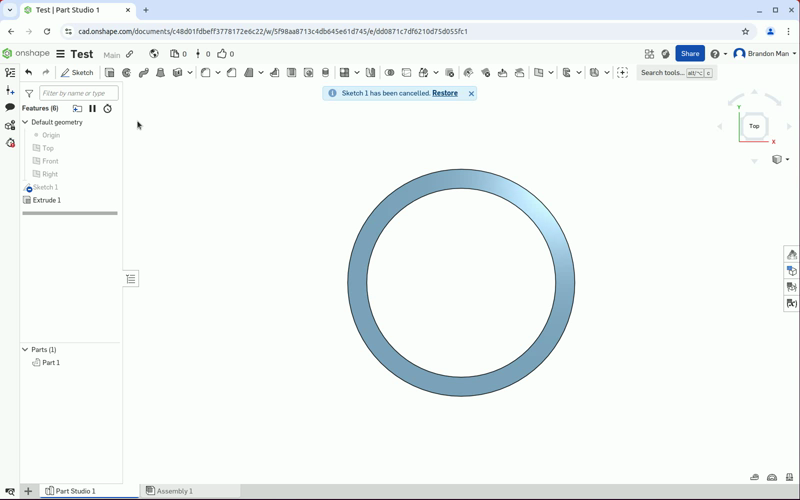
key(shift+h)
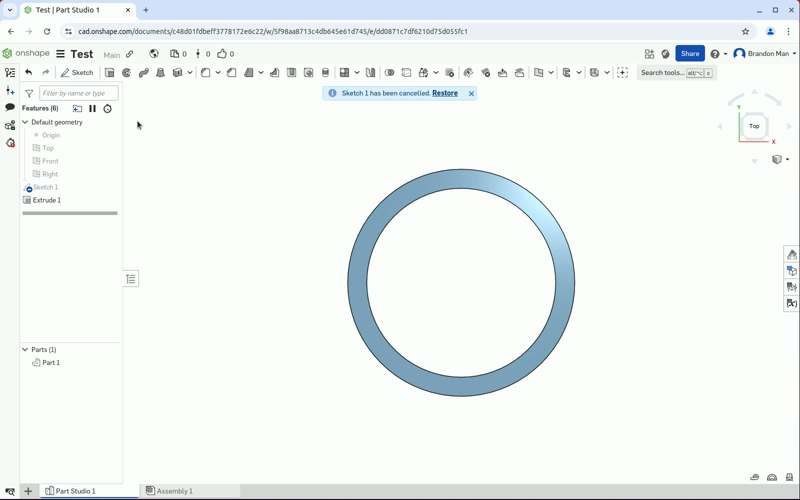
key(shift+h)
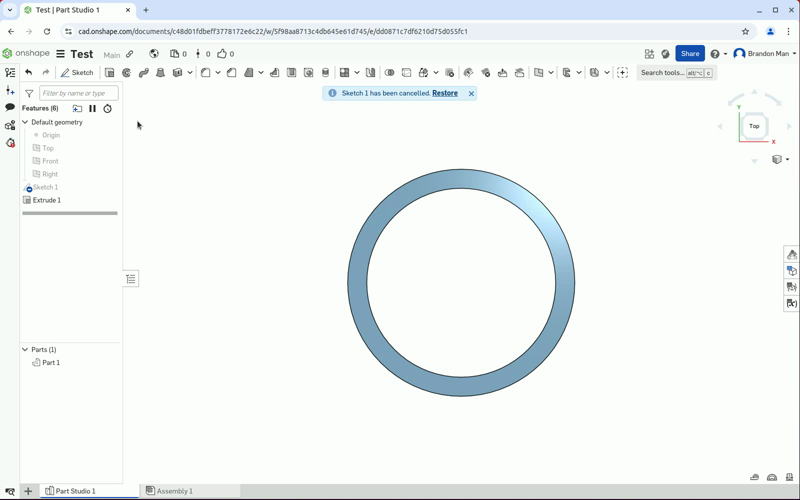
mouse_move(73, 189)
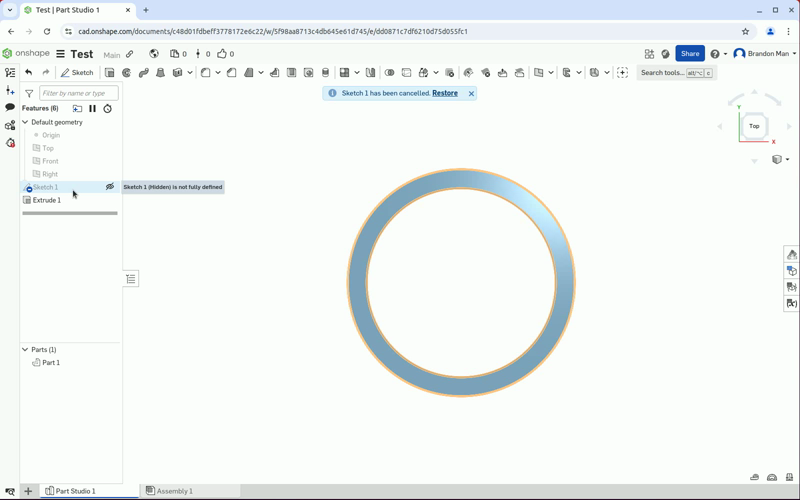
click(73, 189)
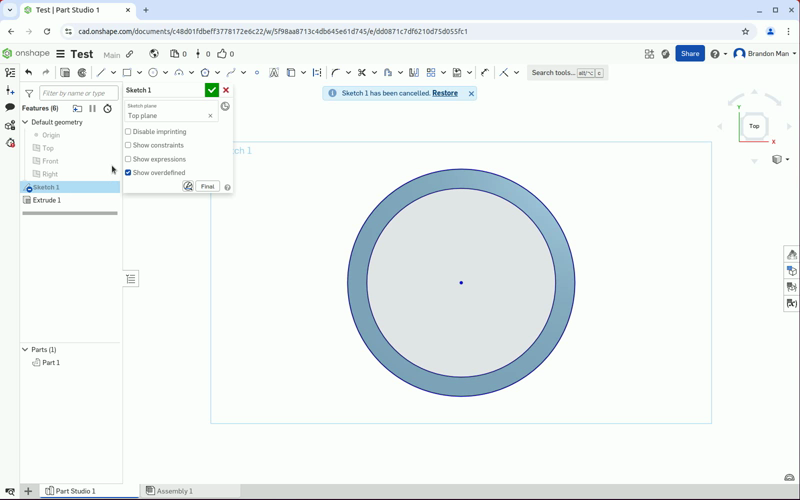
mouse_move(229, 92)
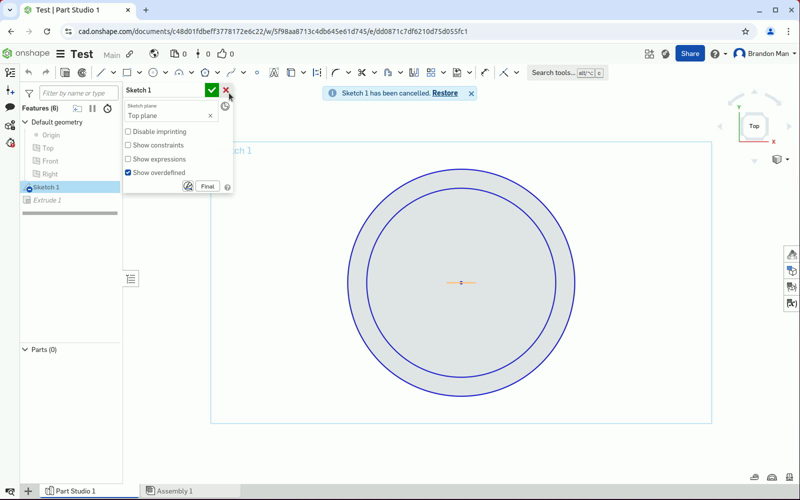
click(229, 92)
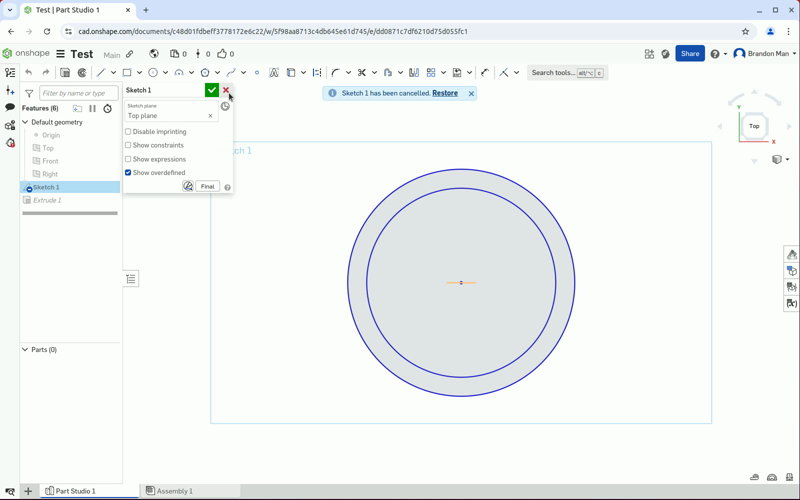
key(shift+s)
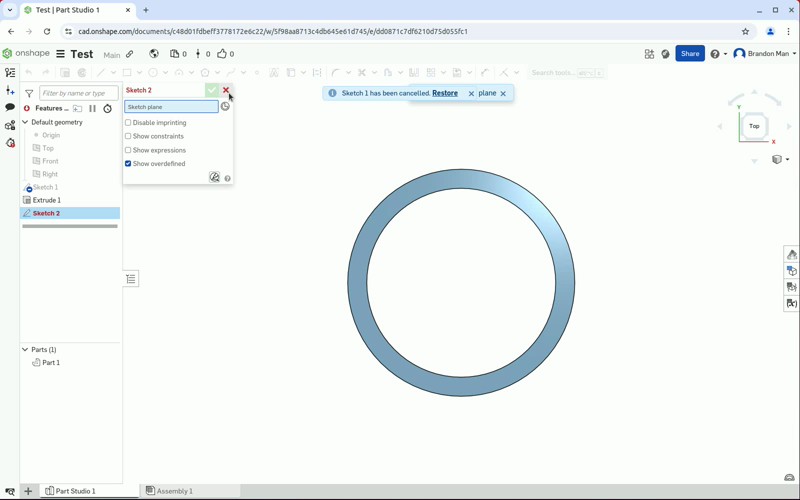
mouse_move(73, 150)
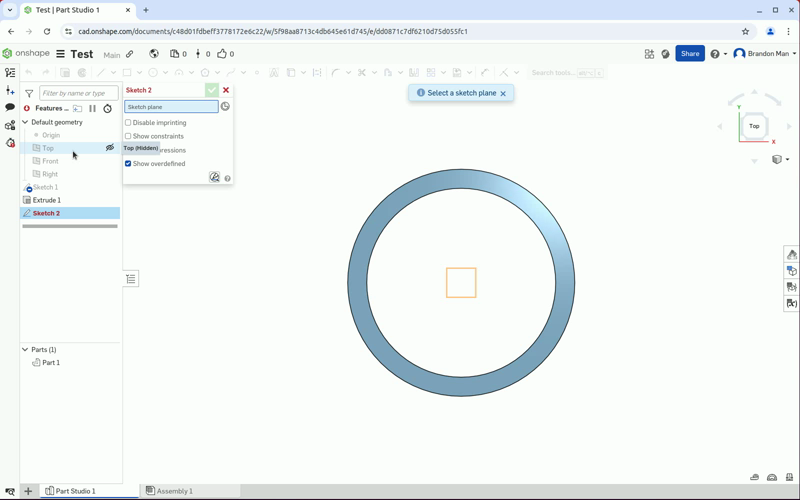
click(73, 150)
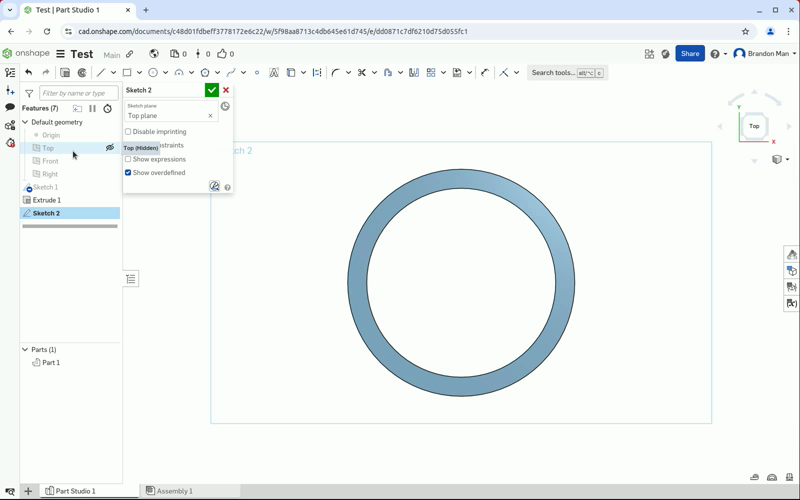
mouse_move(73, 352)
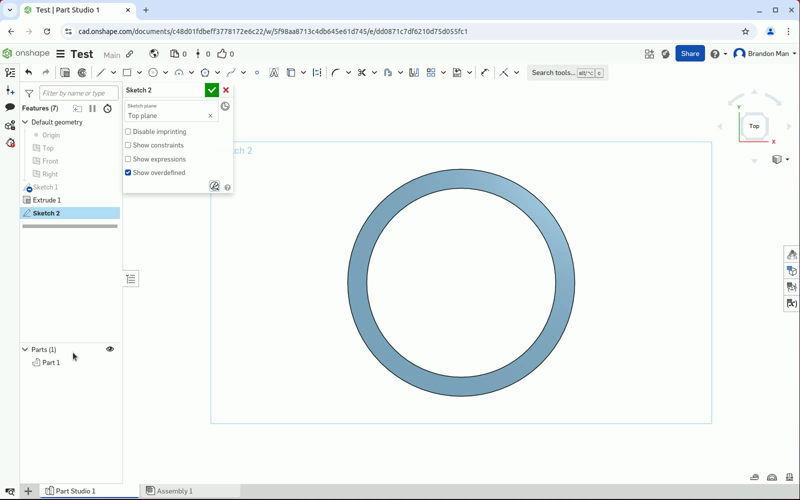
key(y)
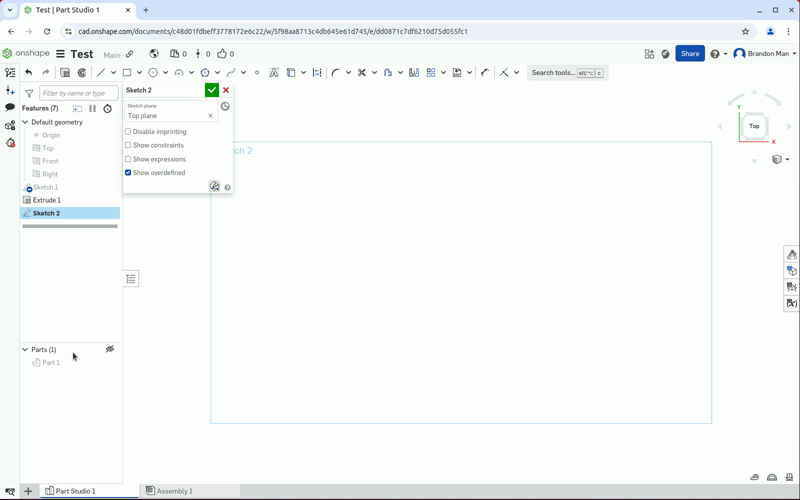
key(c)
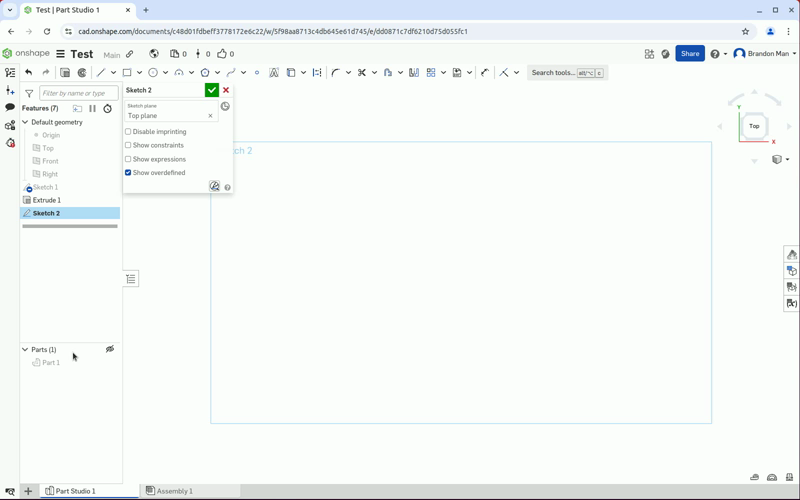
key_down(shift)
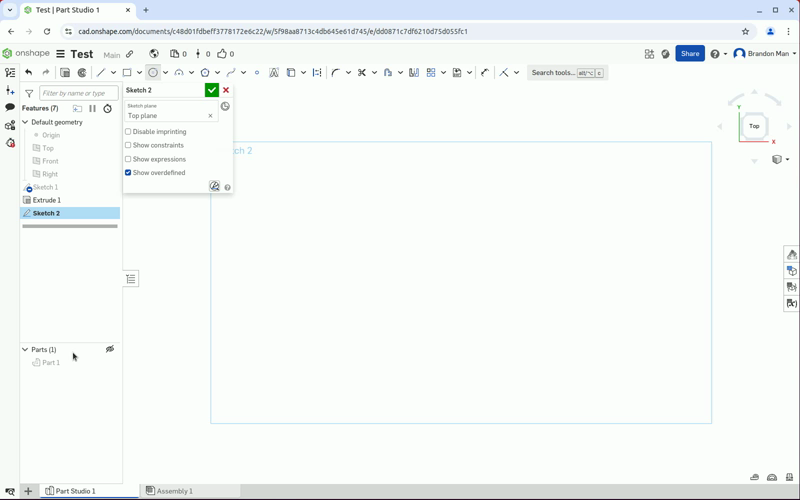
mouse_move(461, 282)
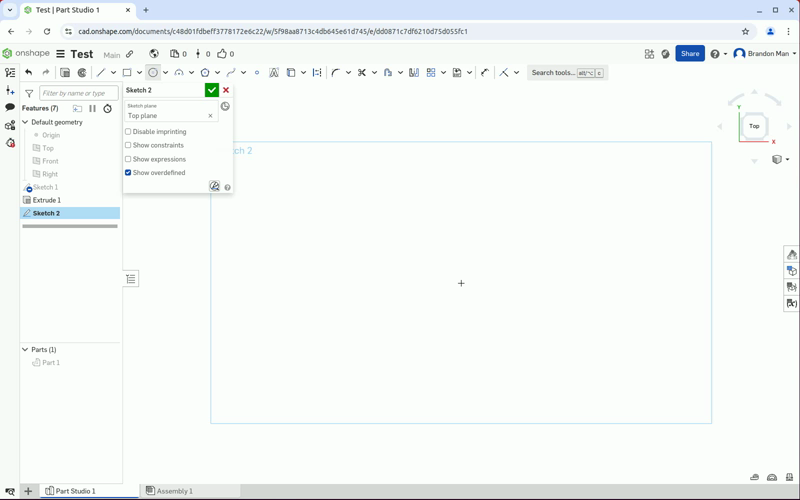
click(461, 282)
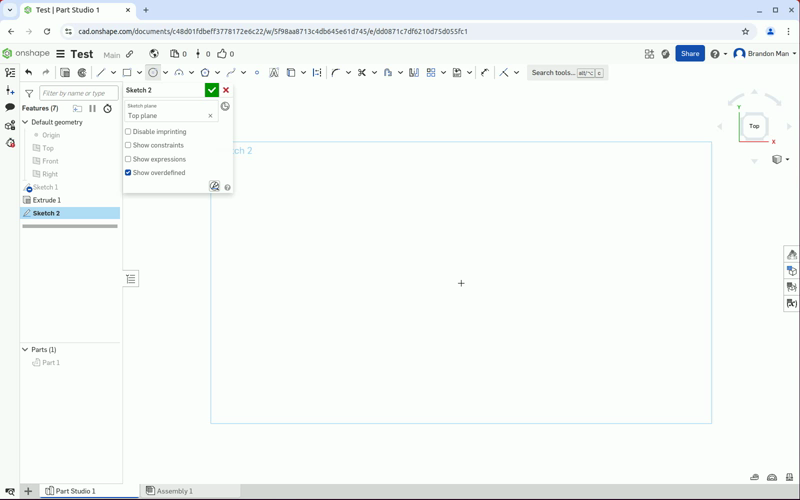
key_up(shift)
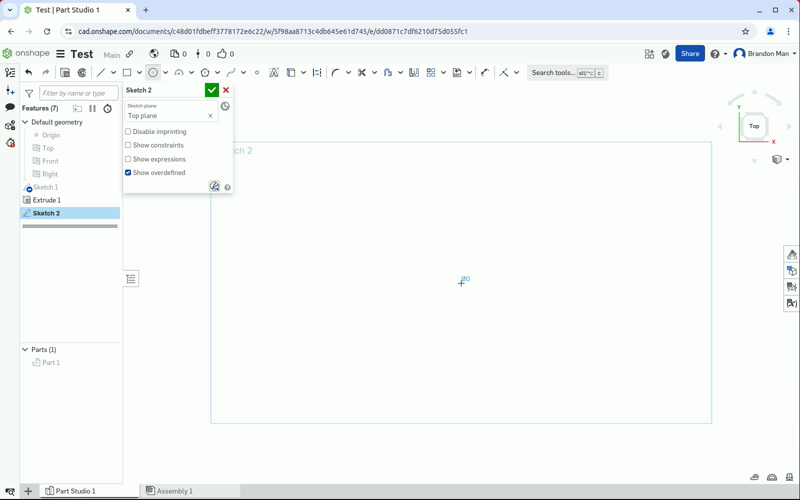
mouse_move(555, 282)
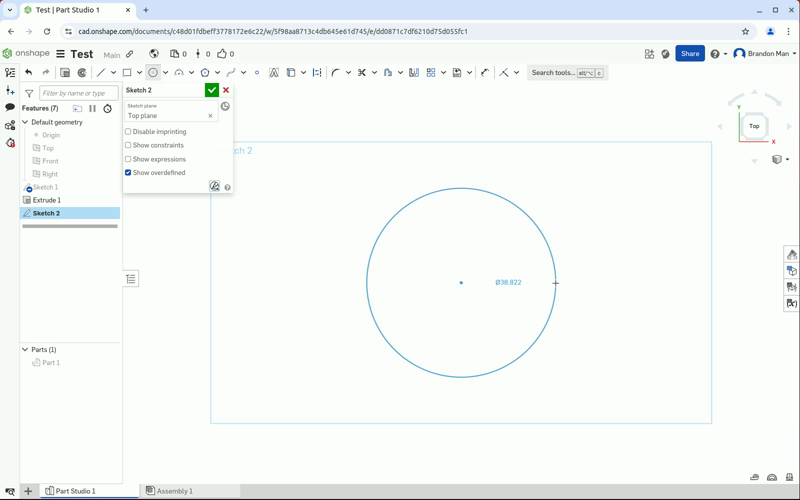
click(555, 282)
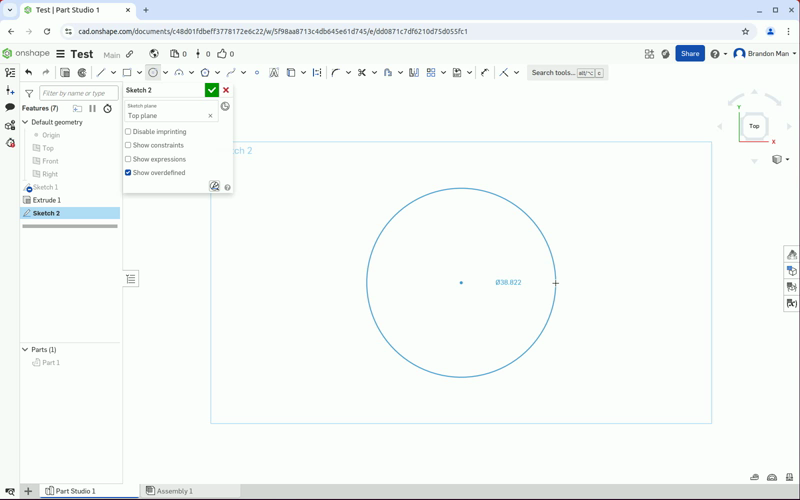
key(esc)
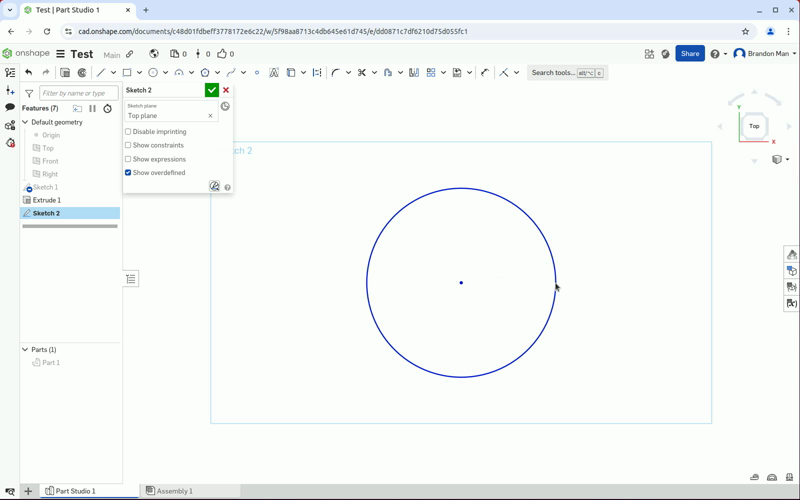
key(c)
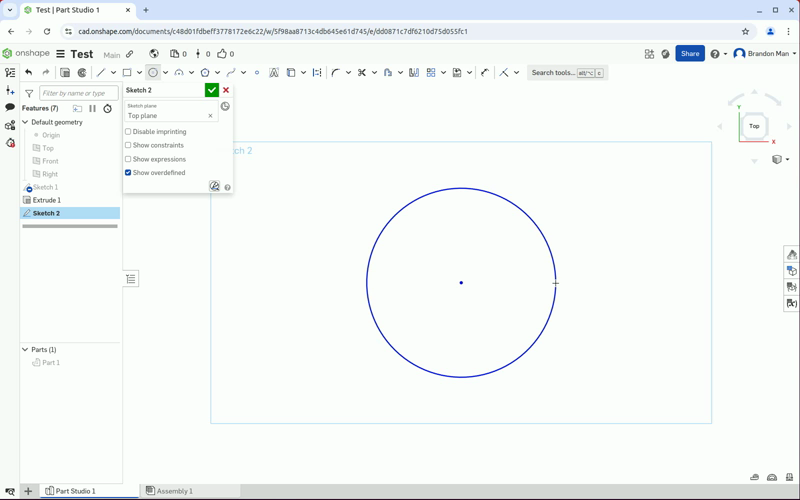
key_down(shift)
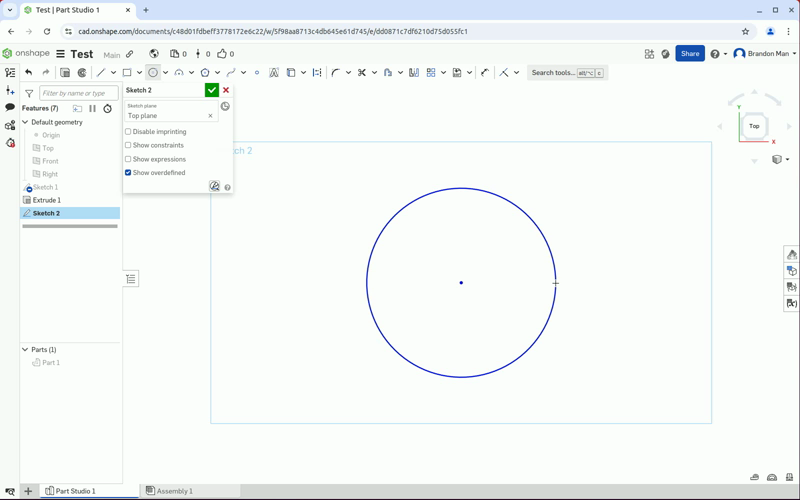
mouse_move(461, 282)
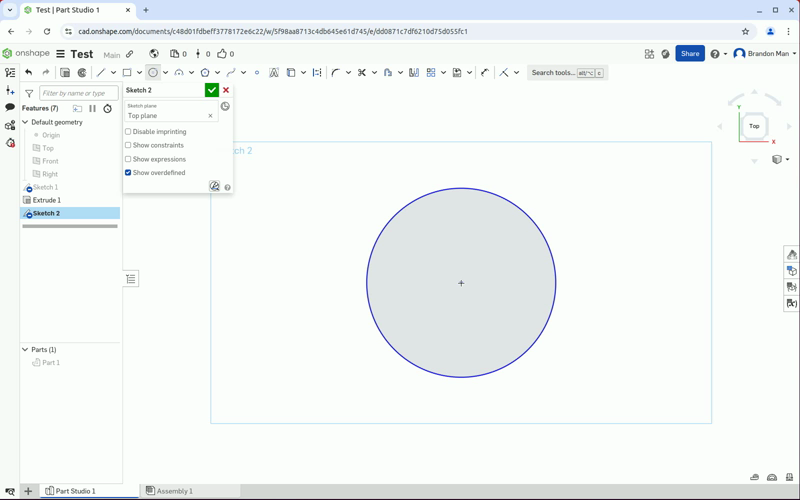
click(461, 282)
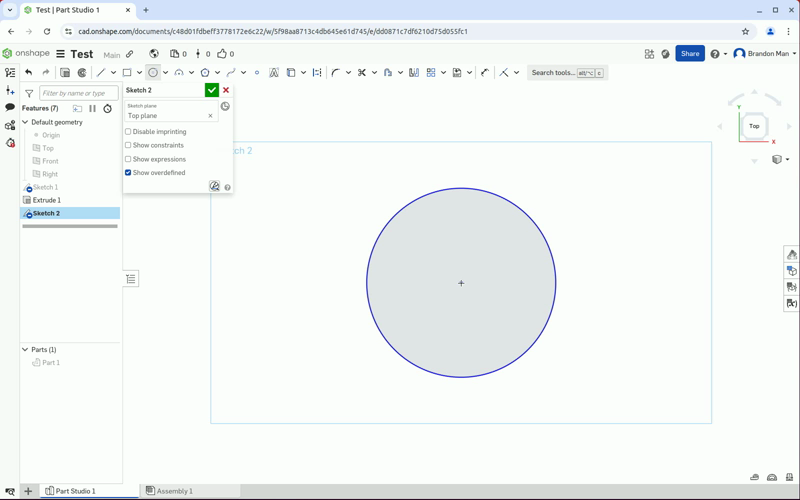
key_up(shift)
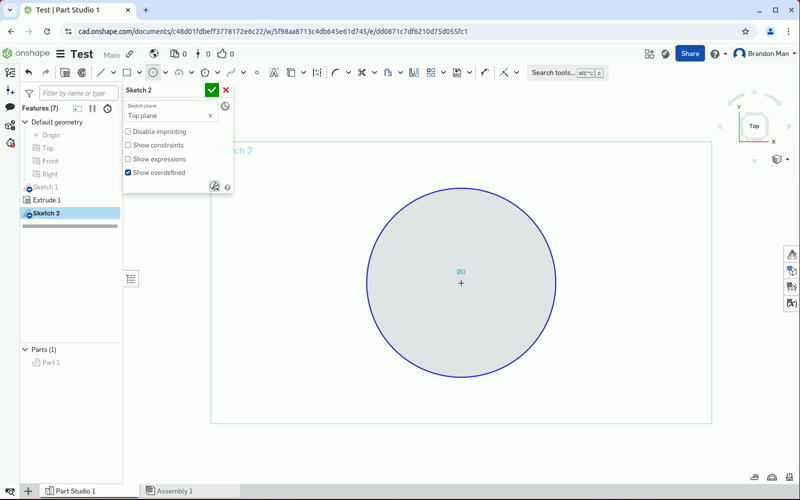
mouse_move(536, 282)
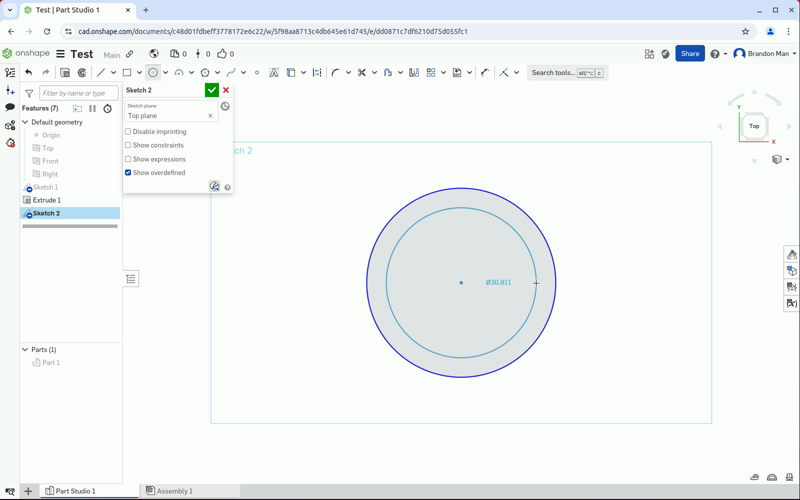
click(536, 282)
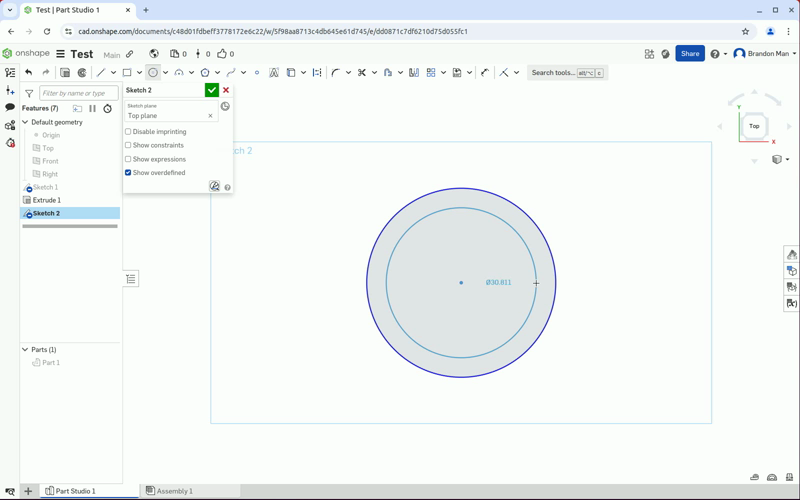
key(esc)
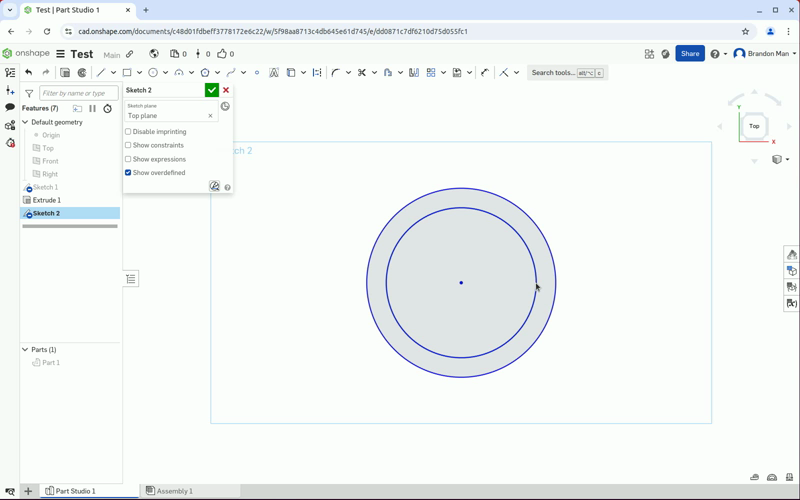
mouse_move(401, 342)
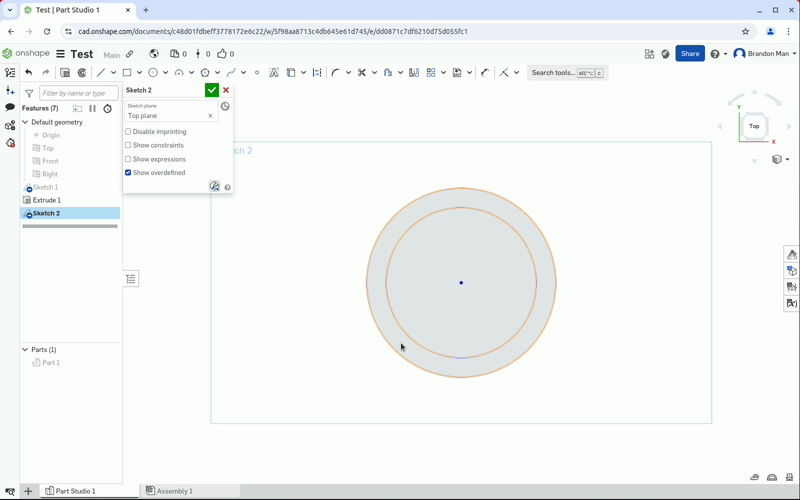
click(401, 342)
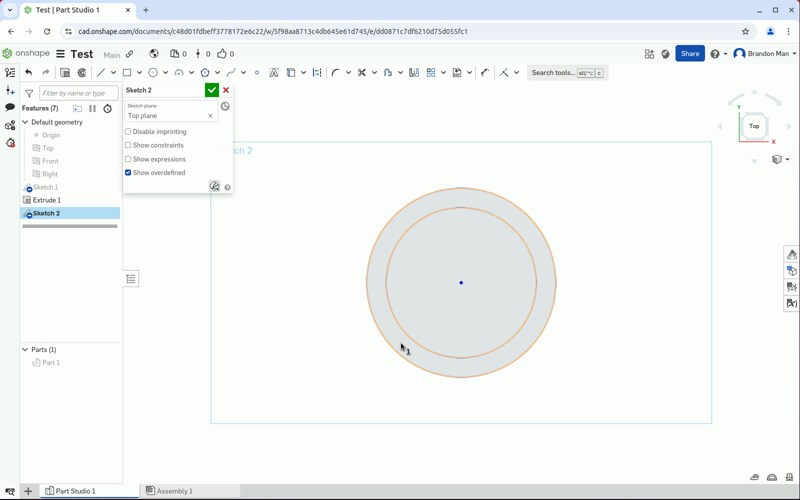
mouse_move(73, 352)
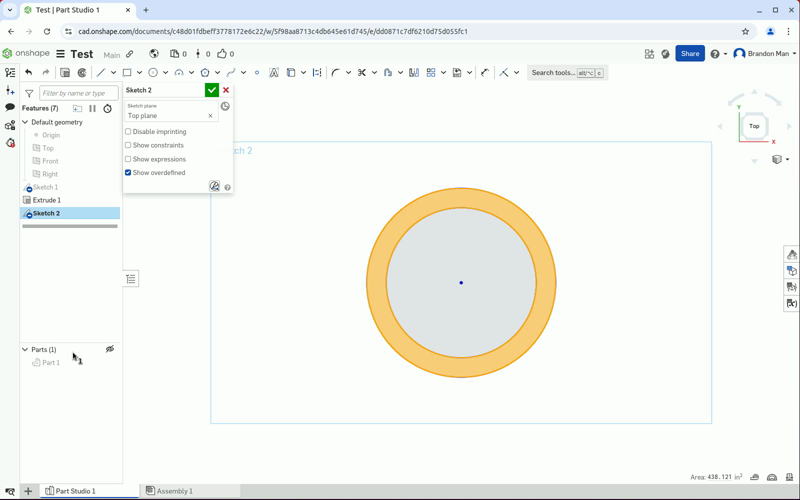
key(shift+y)
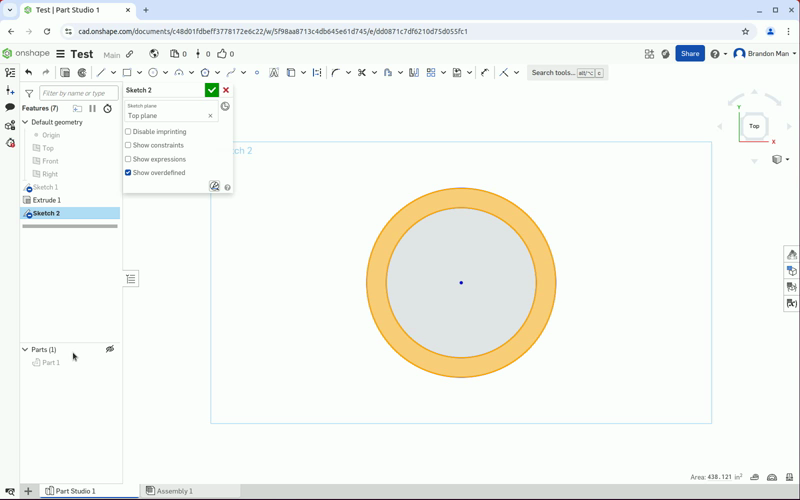
key(shift+e)
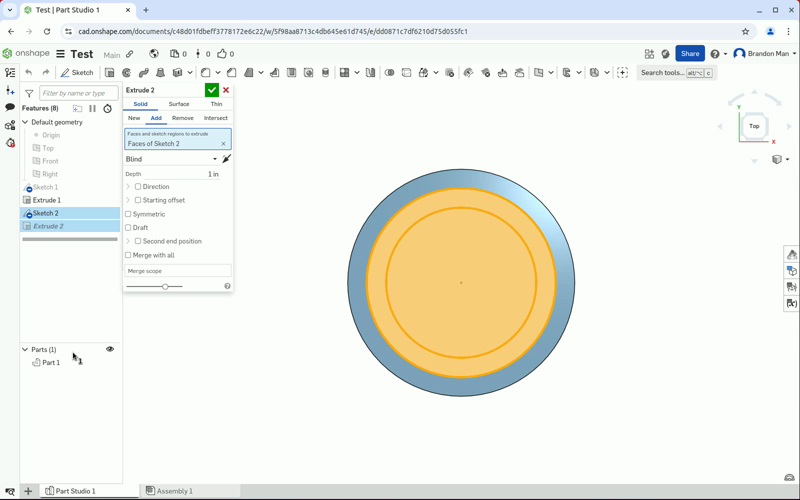
mouse_move(143, 106)
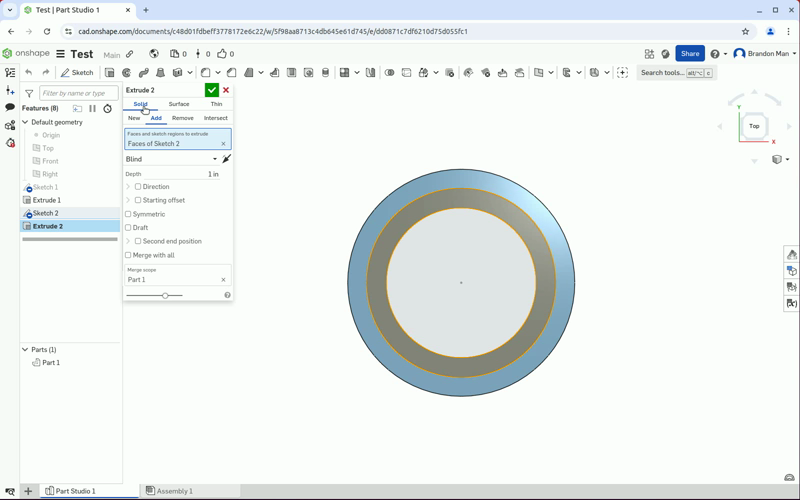
click(143, 106)
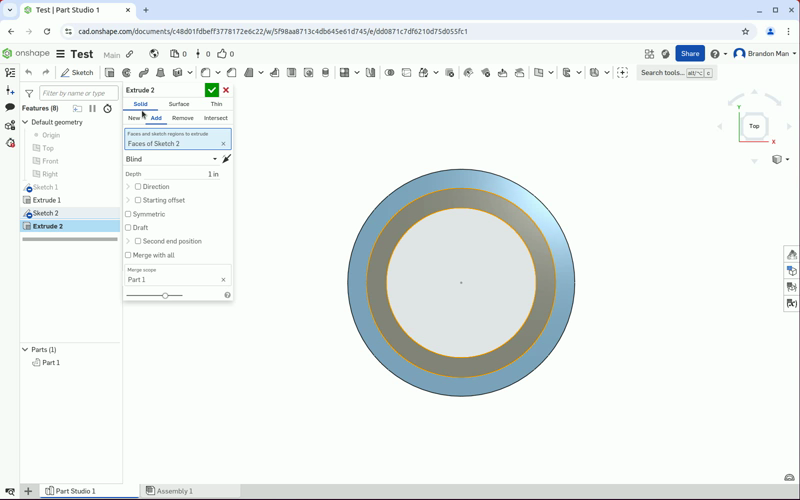
mouse_move(137, 120)
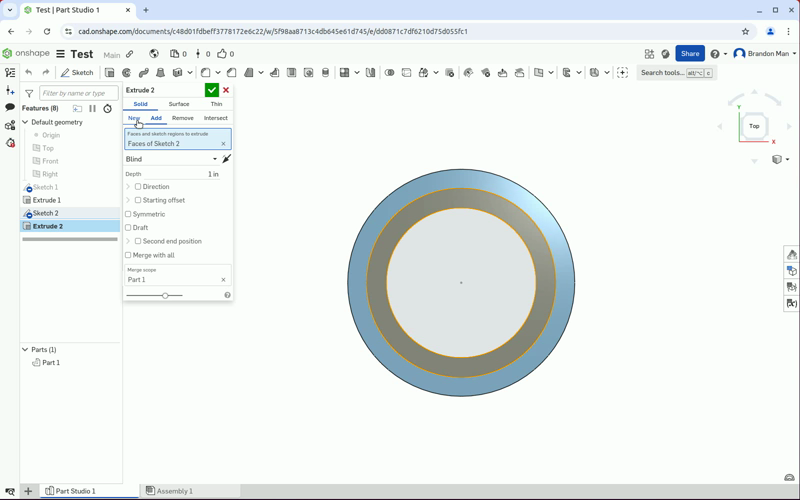
click(137, 120)
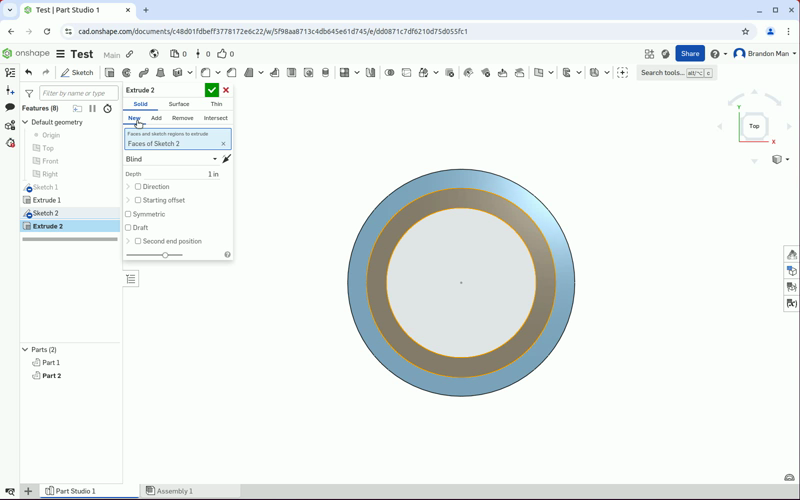
key(tab, 4)
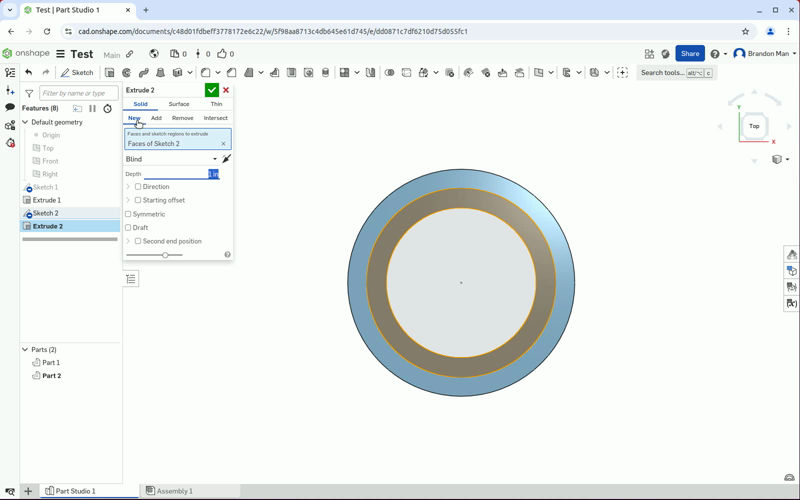
text(17.331)
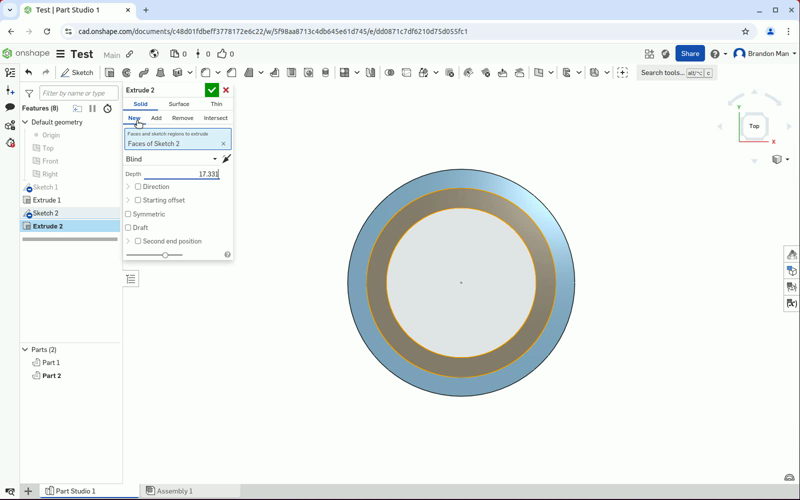
key(enter)
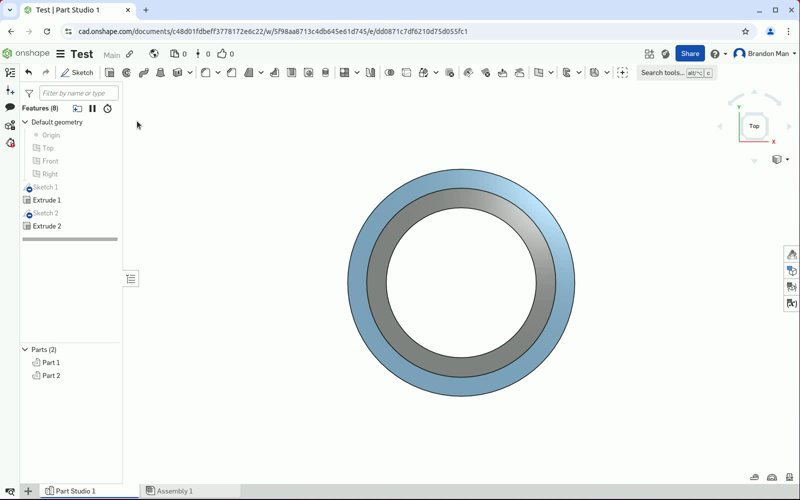
key(shift+h)
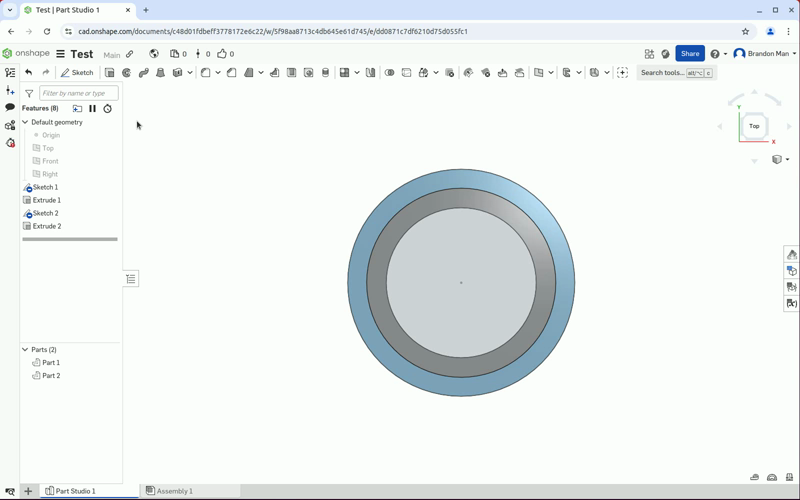
key(shift+h)
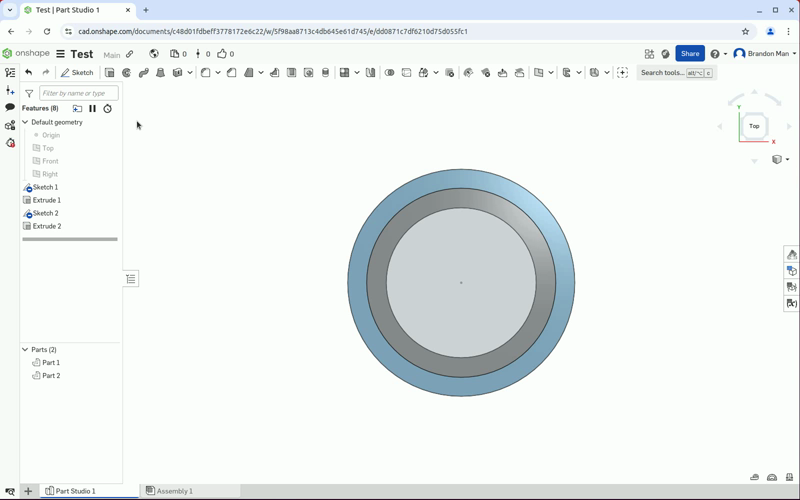
key(shift+7)
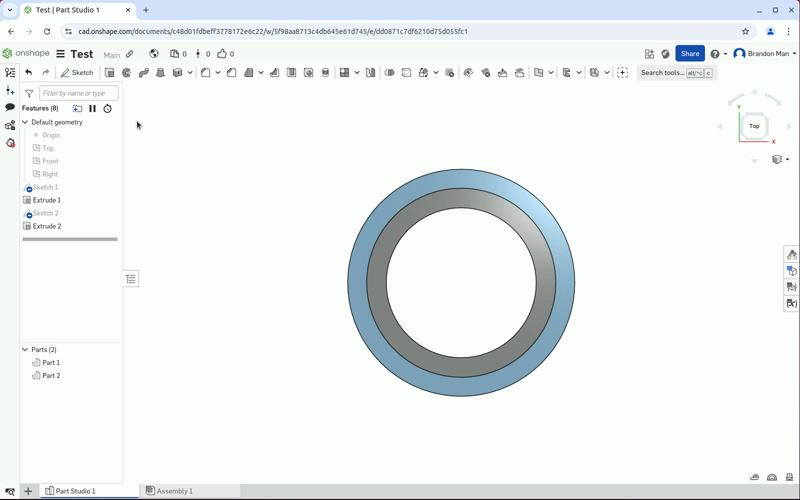
key(up, 3)
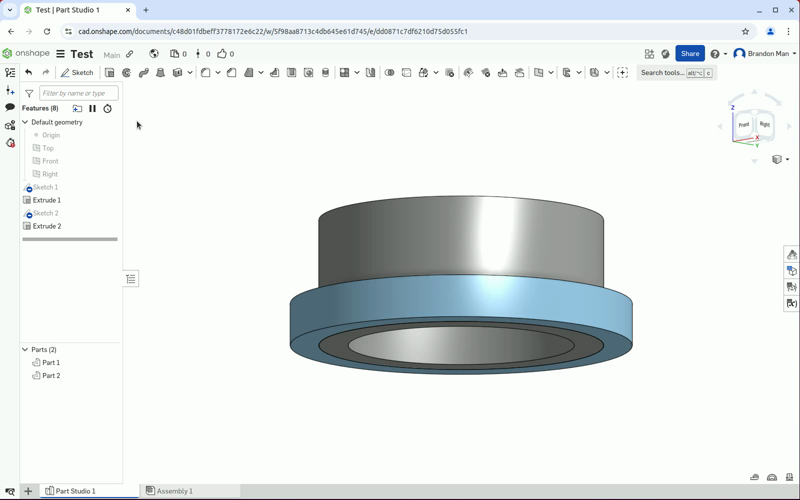
key(left, 3)
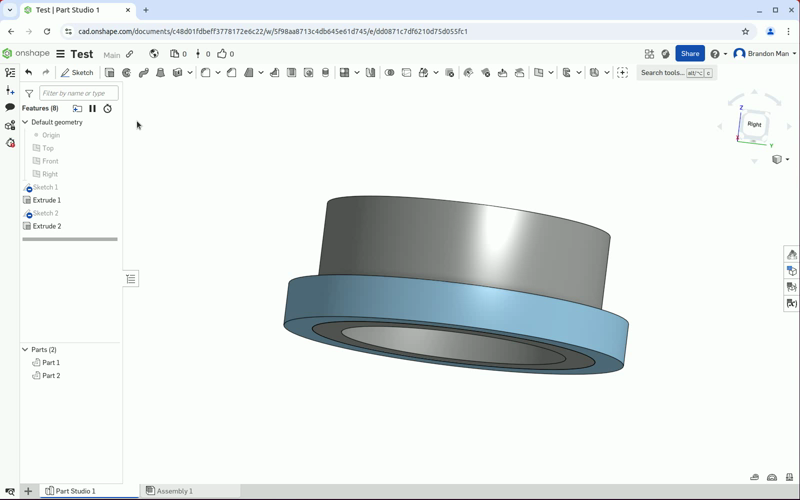
key(right, 3)
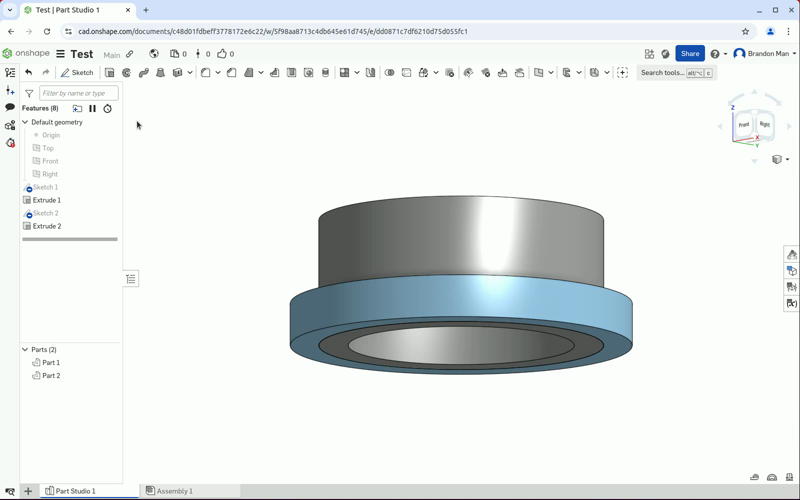
key(down, 3)
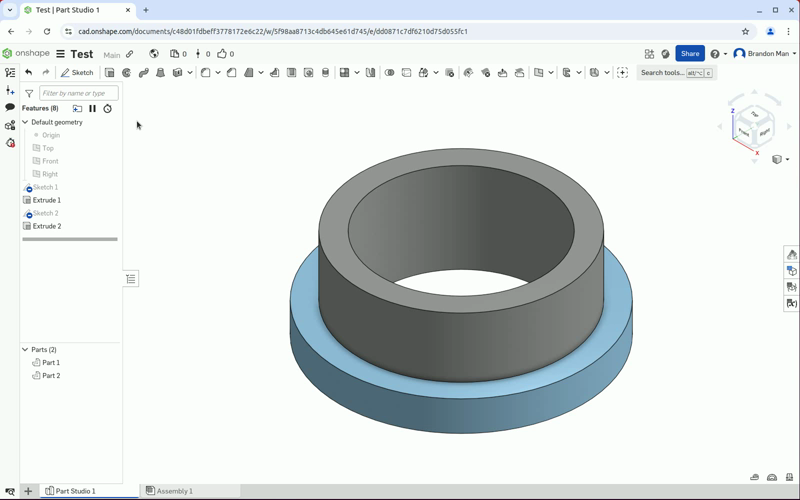
mouse_move(73, 189)
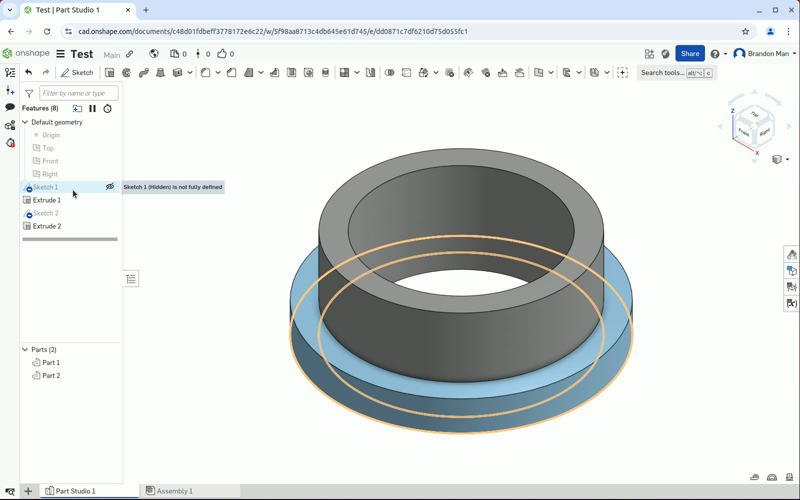
click(73, 189)